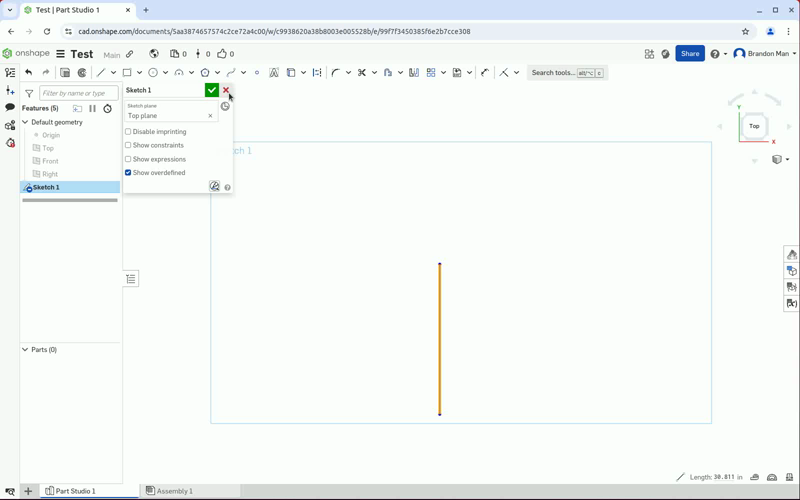
key(shift+h)
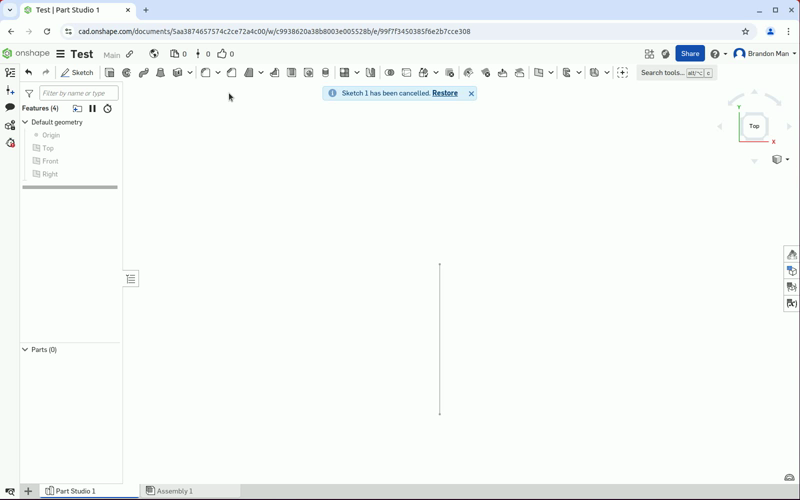
mouse_move(73, 352)
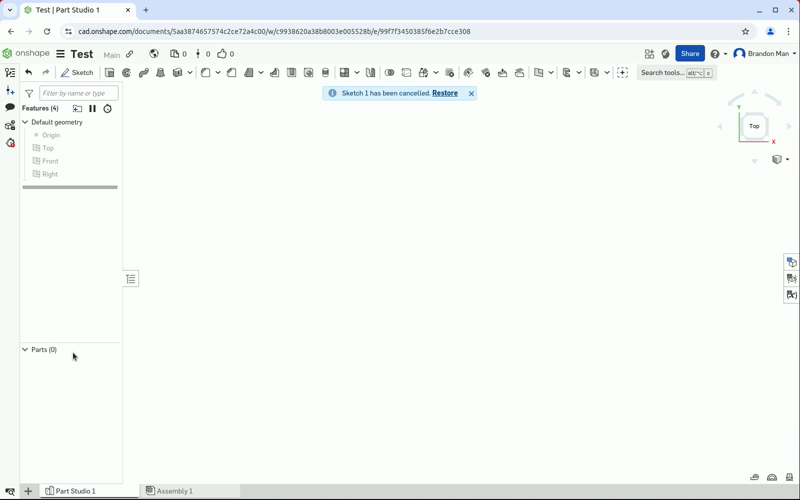
key(y)
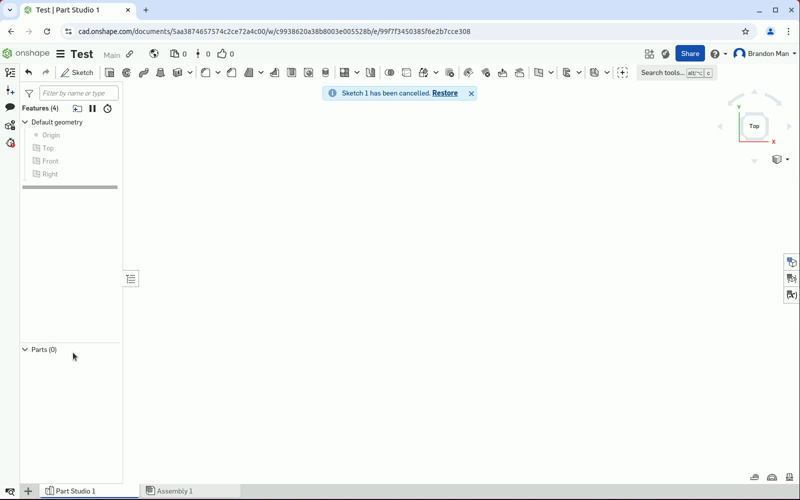
key(shift+p)
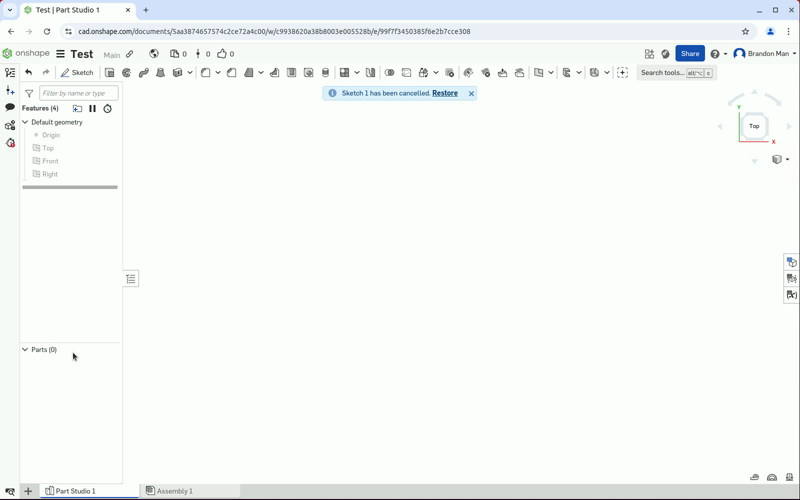
key(space)
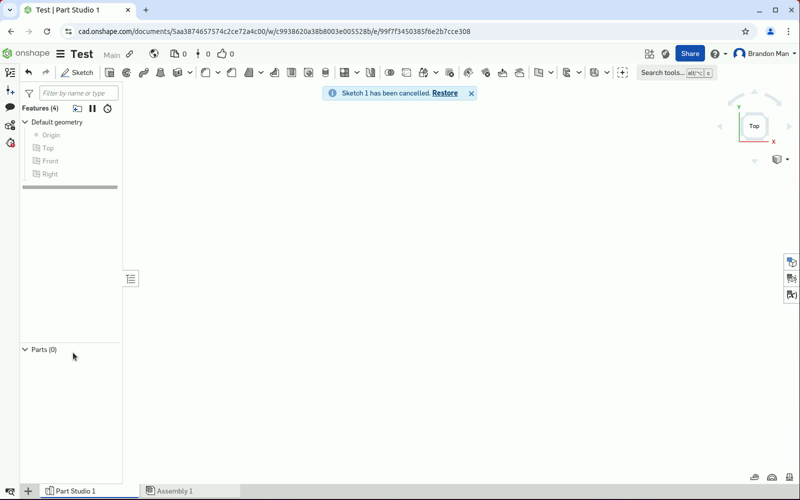
key_down(shift)
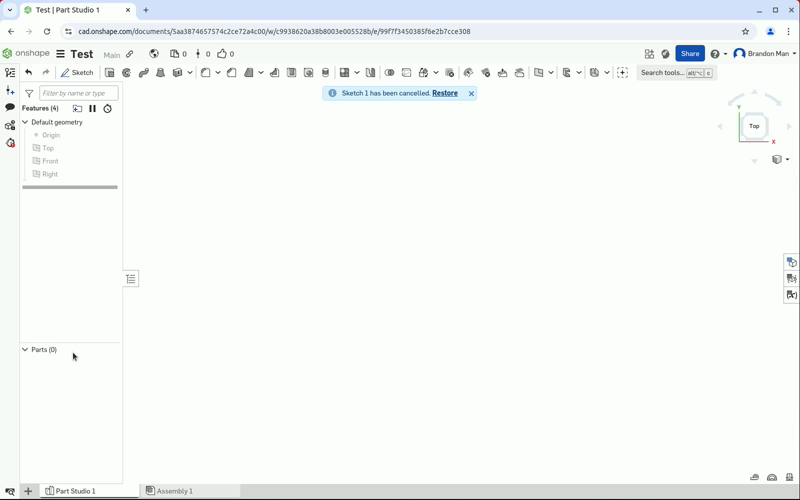
key(up)
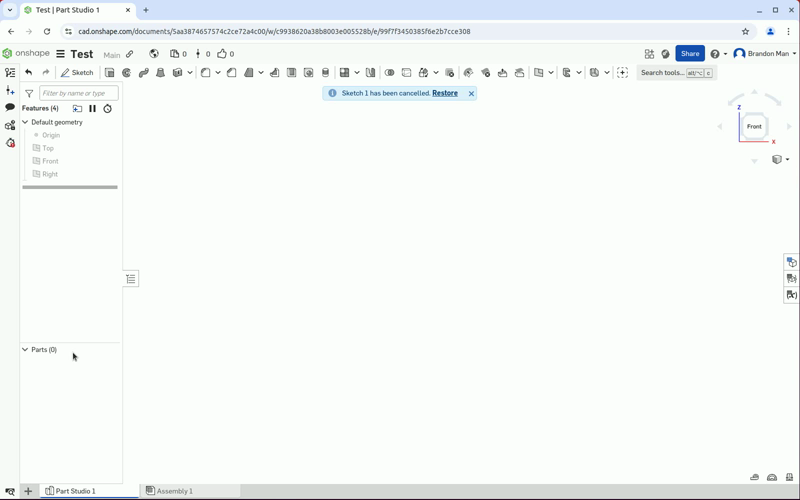
key_up(shift)
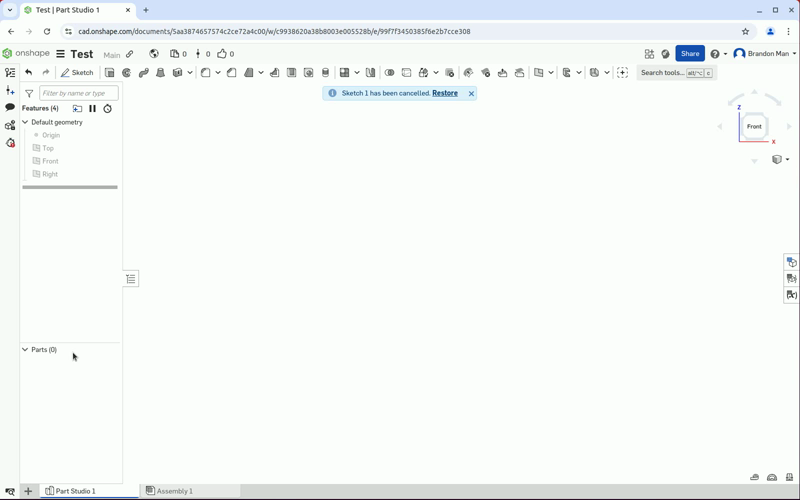
mouse_move(73, 352)
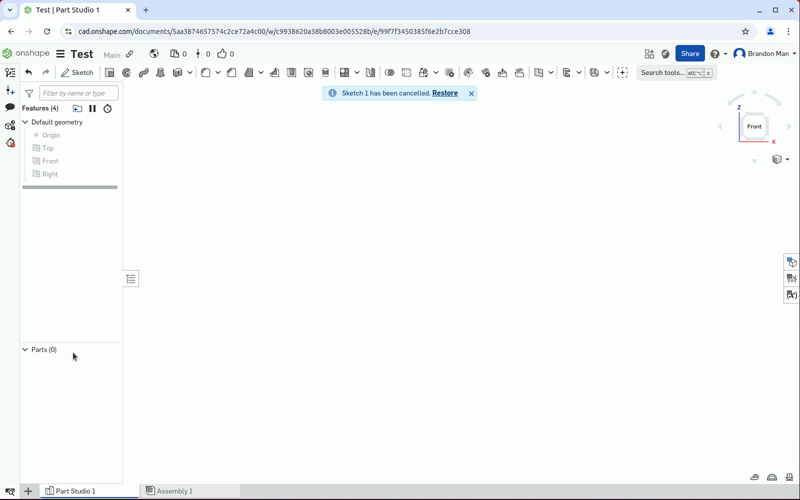
key(shift+y)
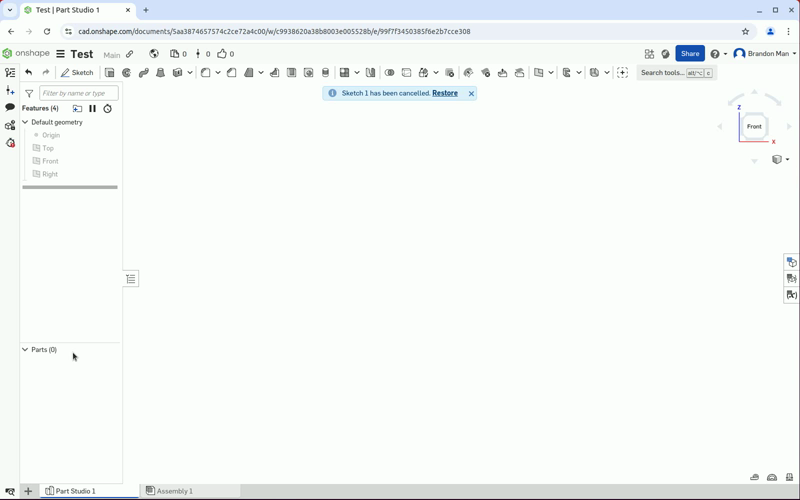
key(shift+s)
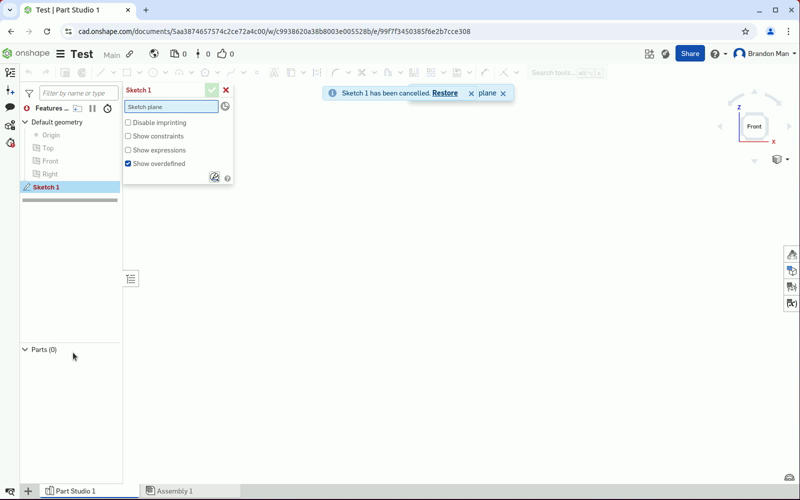
mouse_move(73, 163)
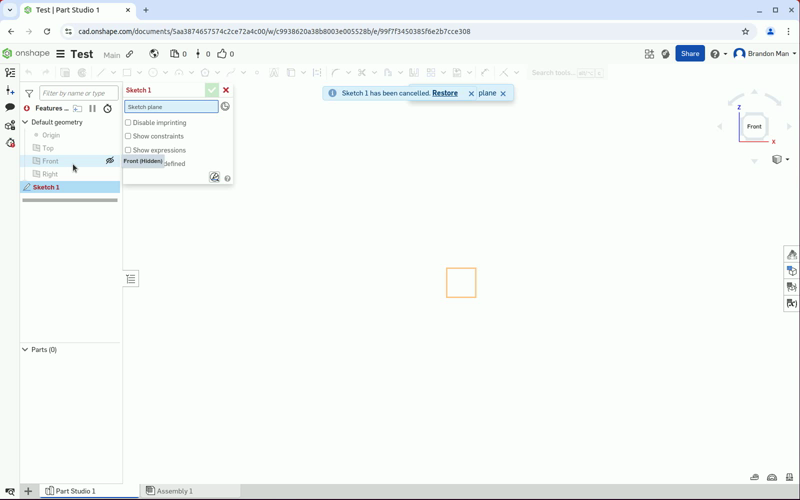
click(73, 163)
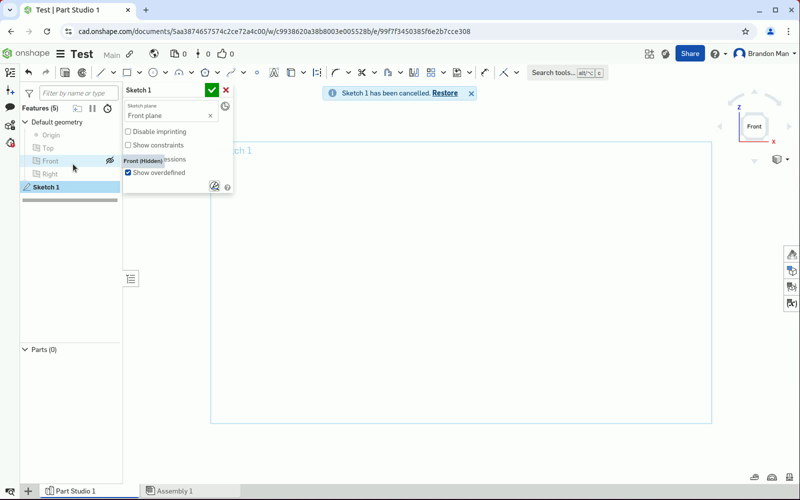
mouse_move(73, 352)
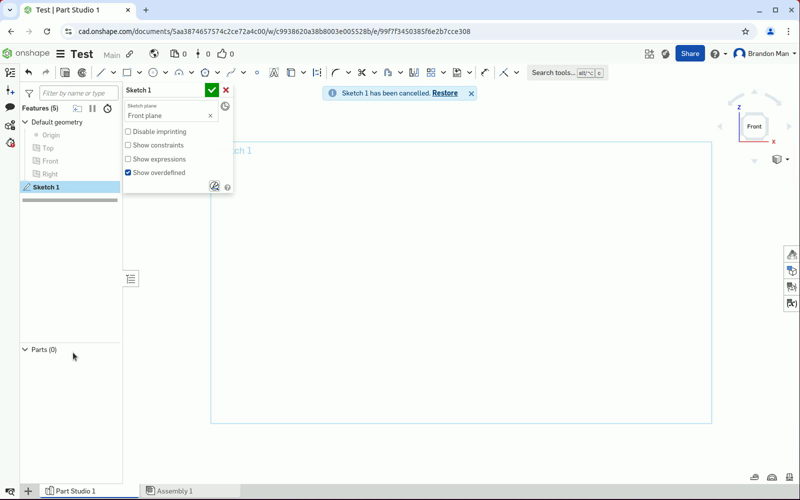
key(y)
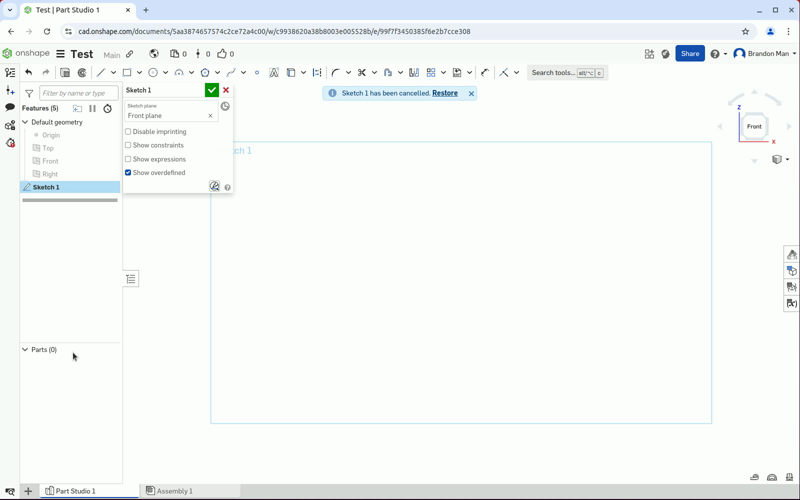
key(c)
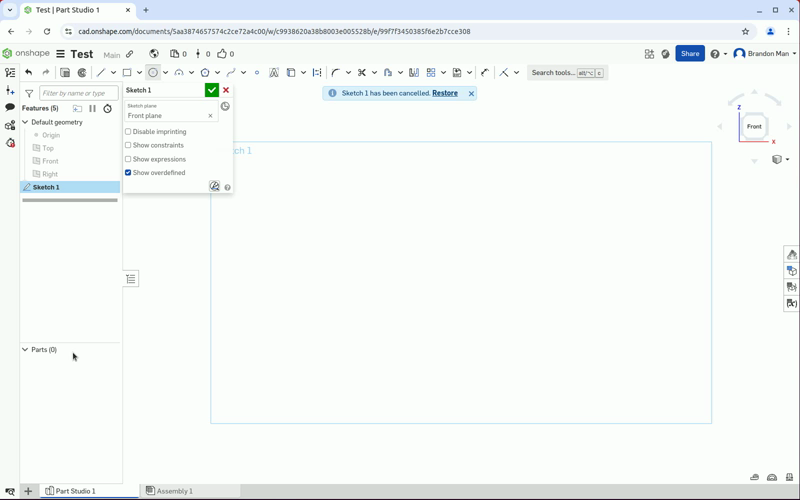
key_down(shift)
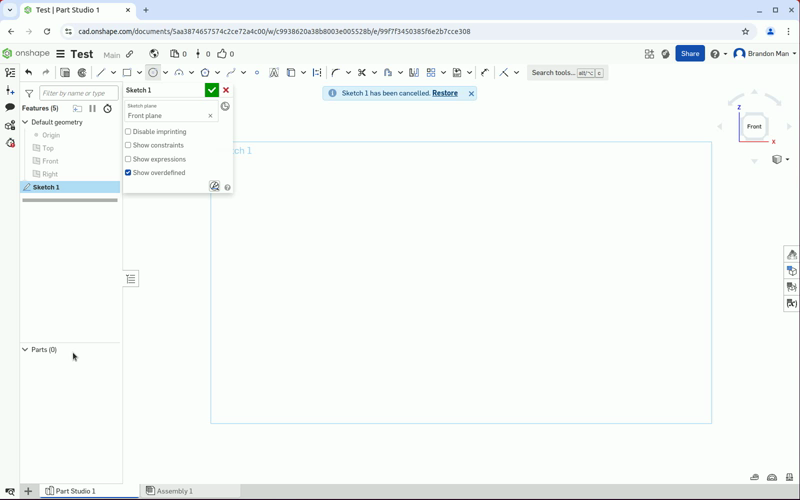
mouse_move(461, 282)
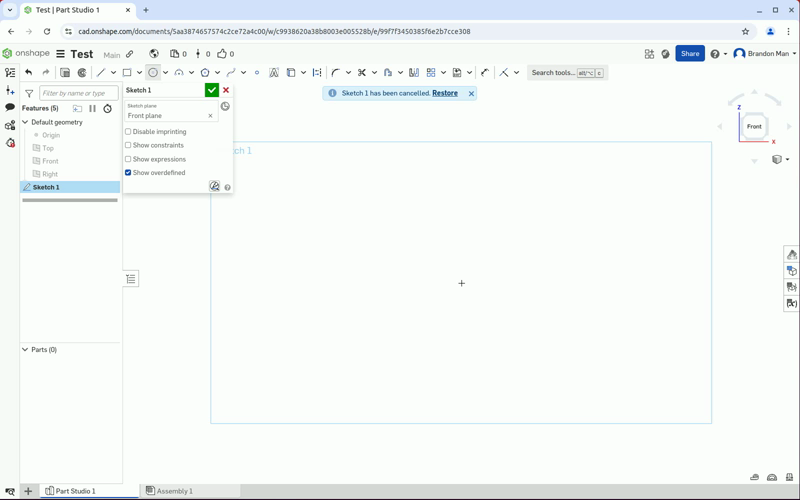
click(461, 282)
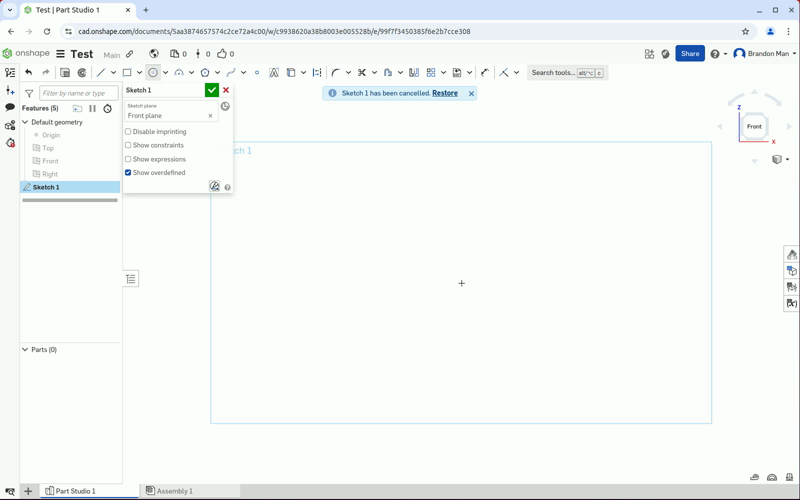
key_up(shift)
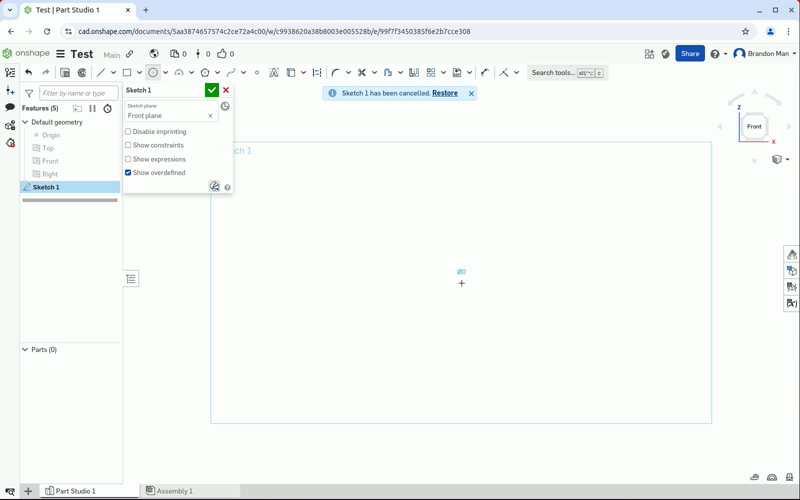
mouse_move(499, 282)
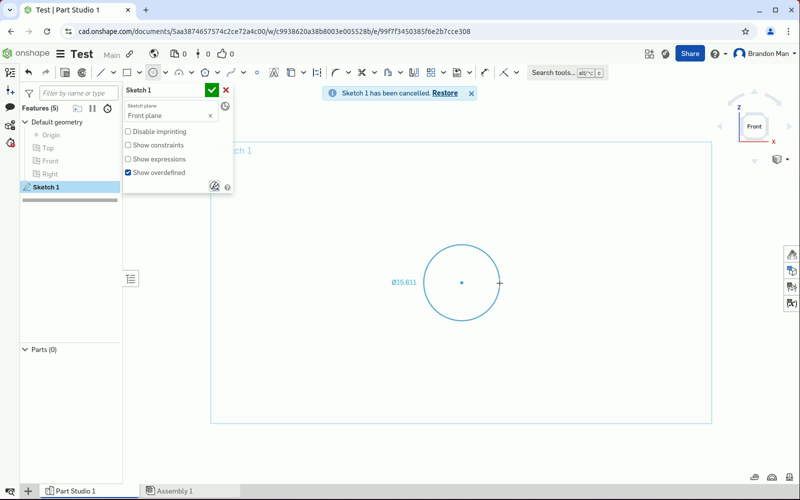
click(499, 282)
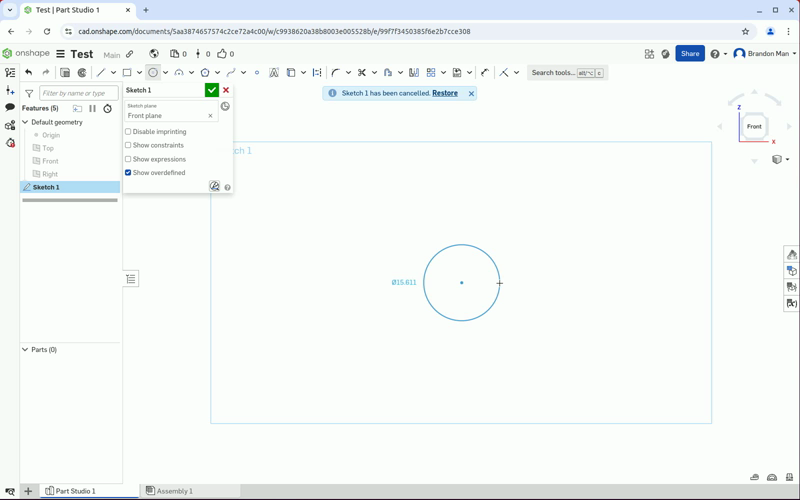
key(esc)
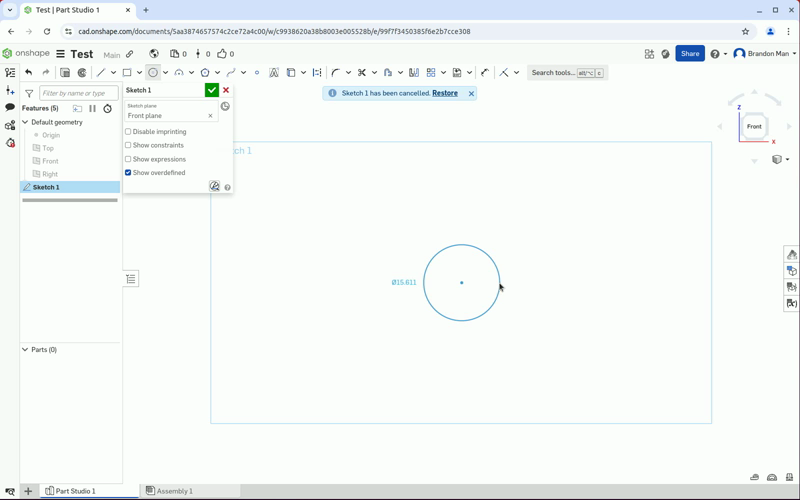
mouse_move(484, 293)
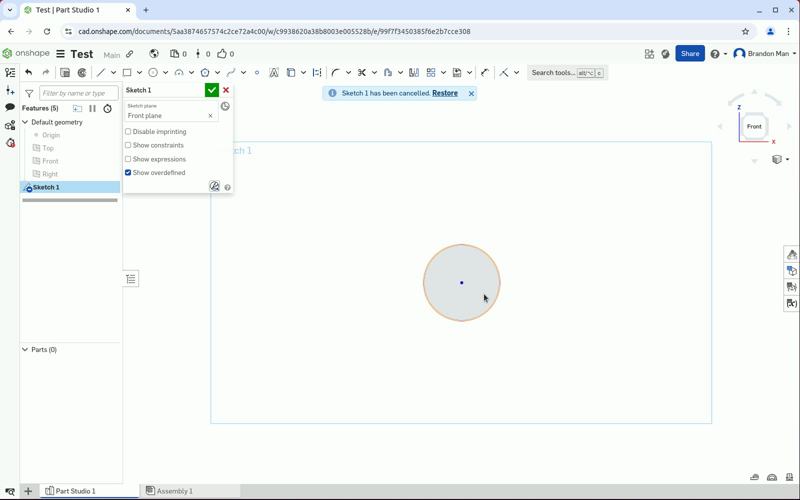
click(484, 293)
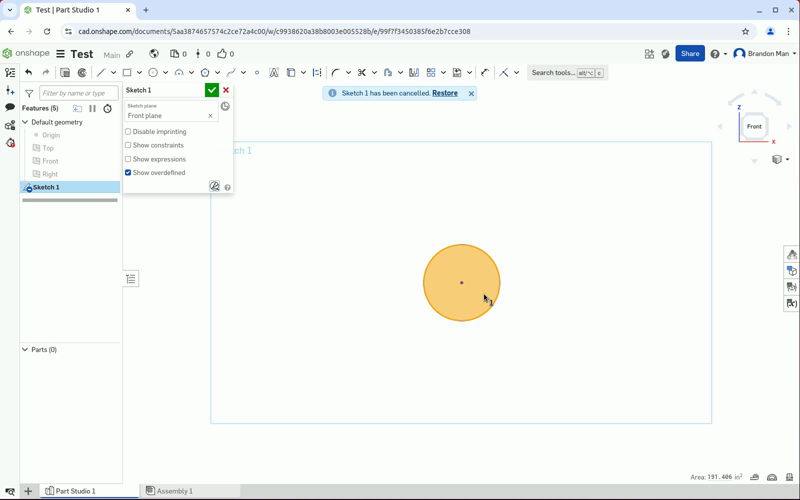
mouse_move(73, 352)
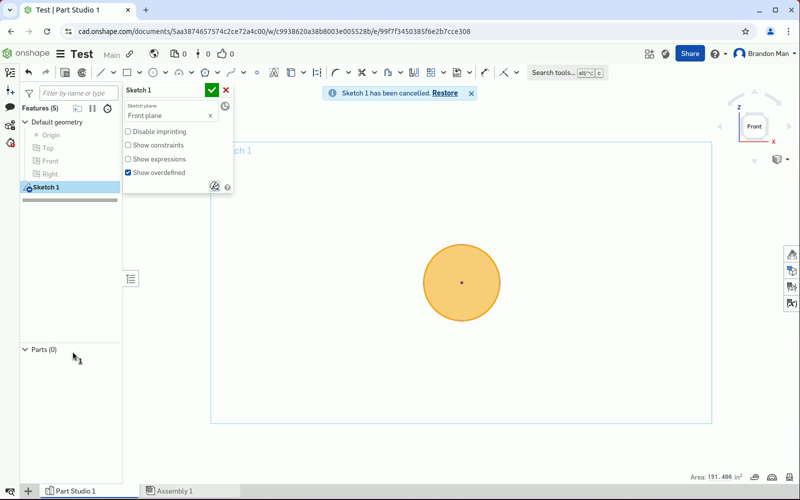
key(shift+y)
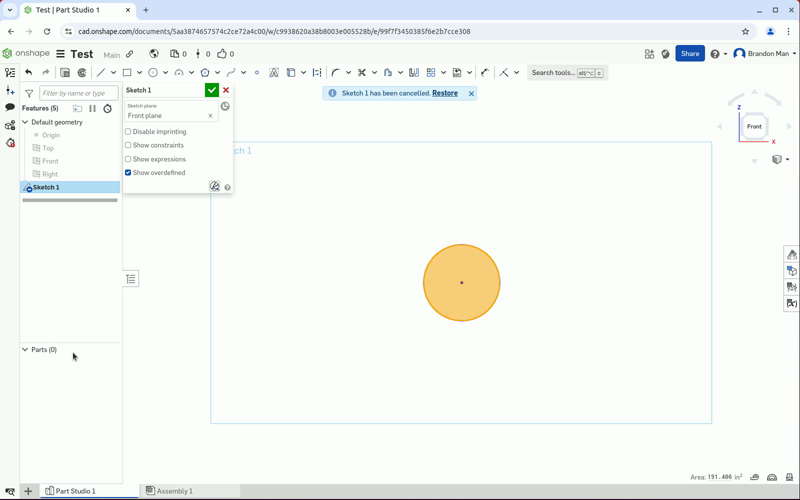
key(shift+e)
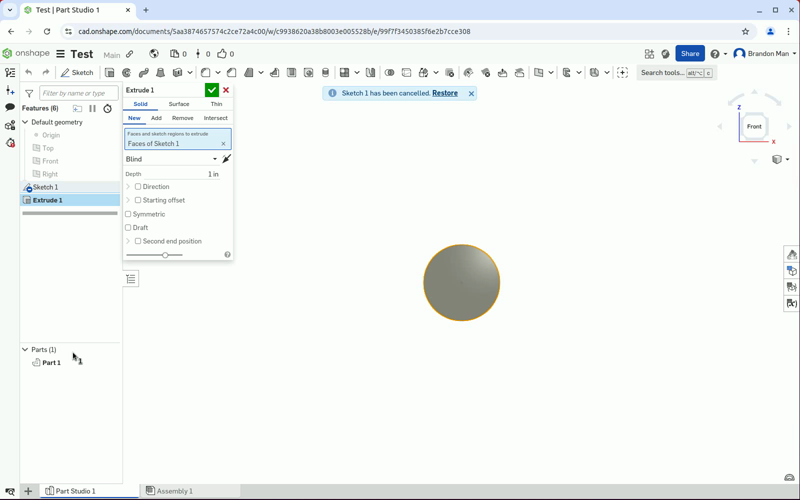
mouse_move(143, 106)
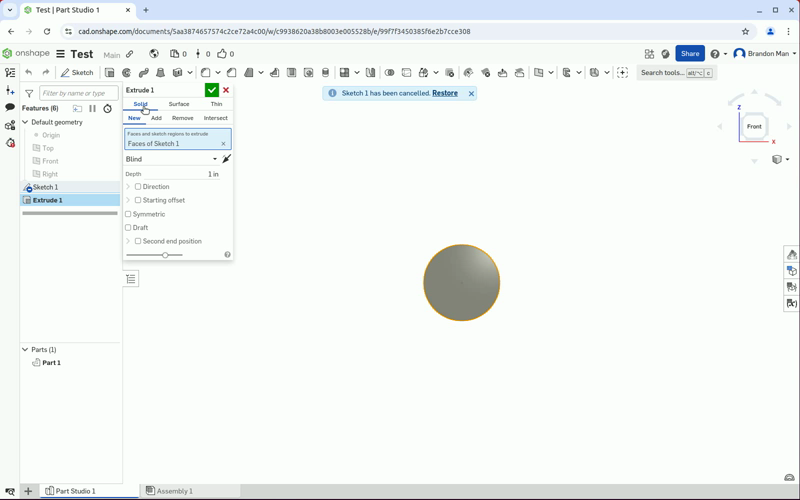
click(143, 106)
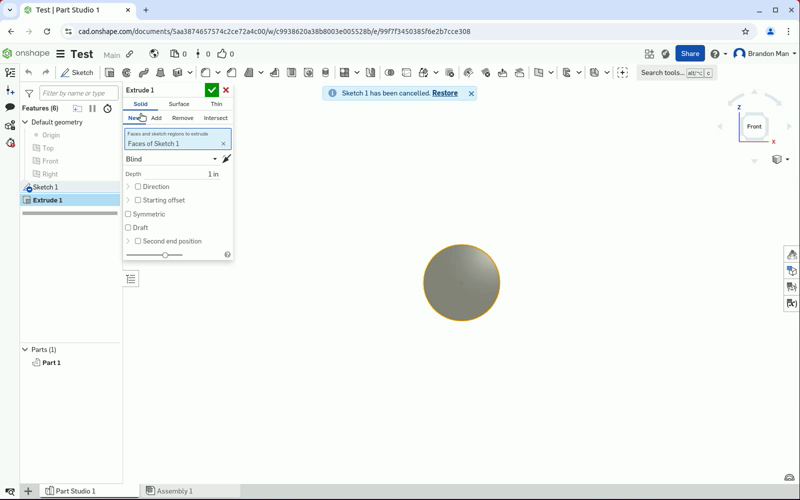
mouse_move(137, 120)
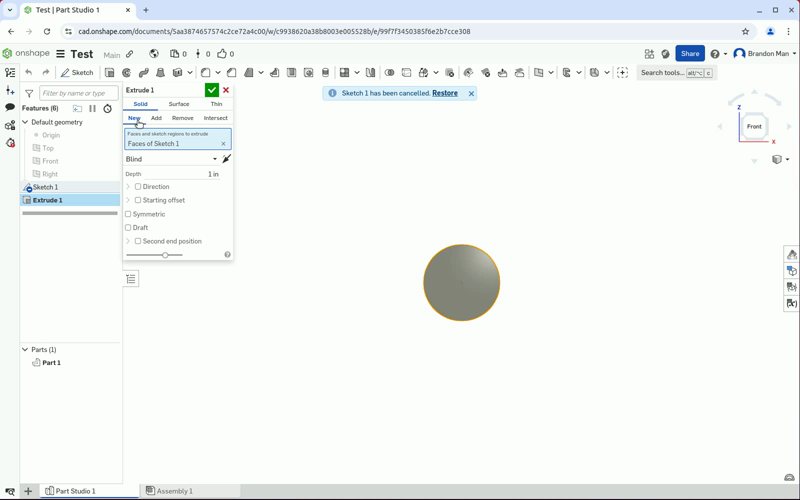
click(137, 120)
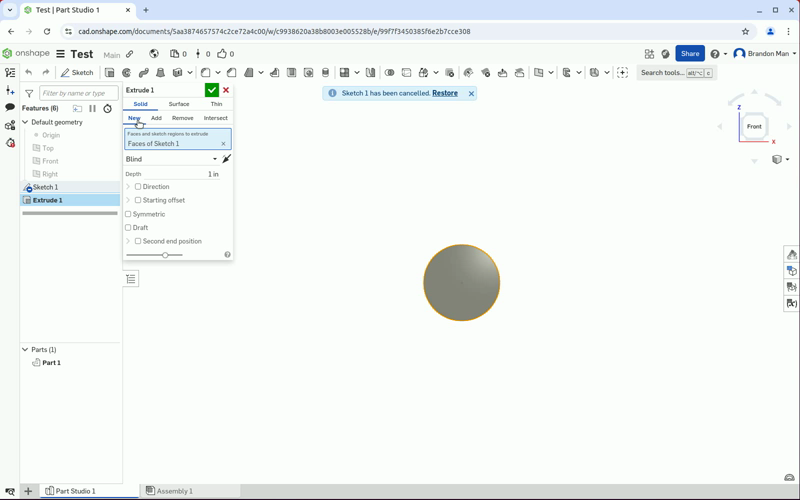
key(tab, 4)
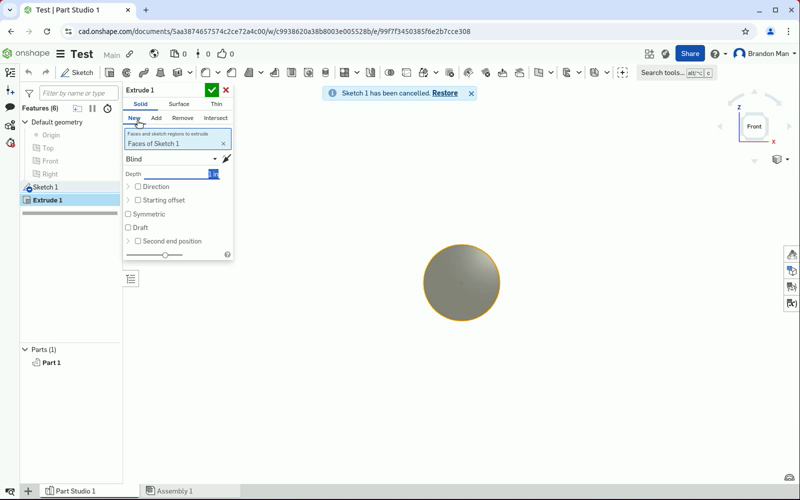
text(23.108)
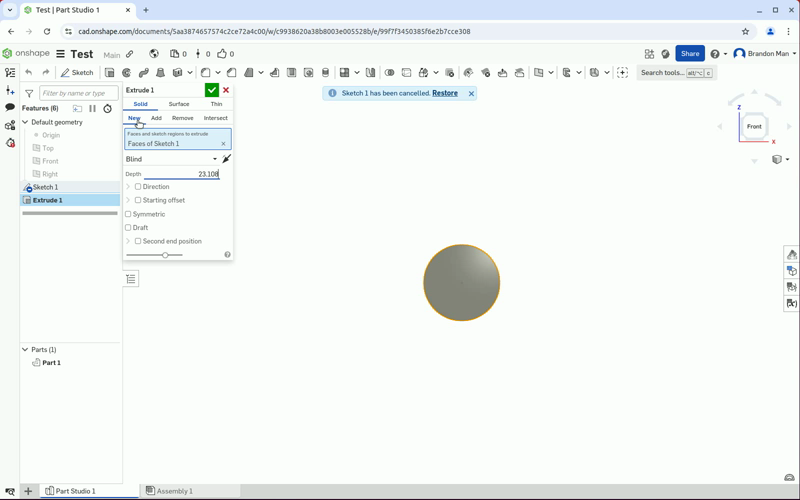
key(enter)
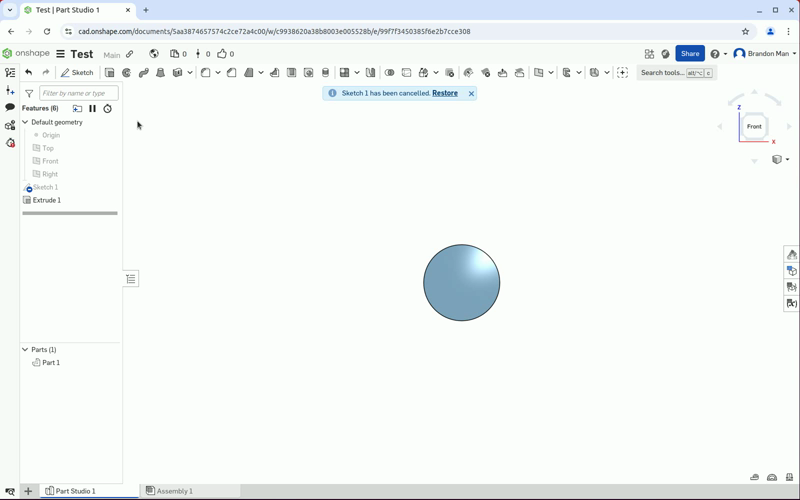
key(shift+h)
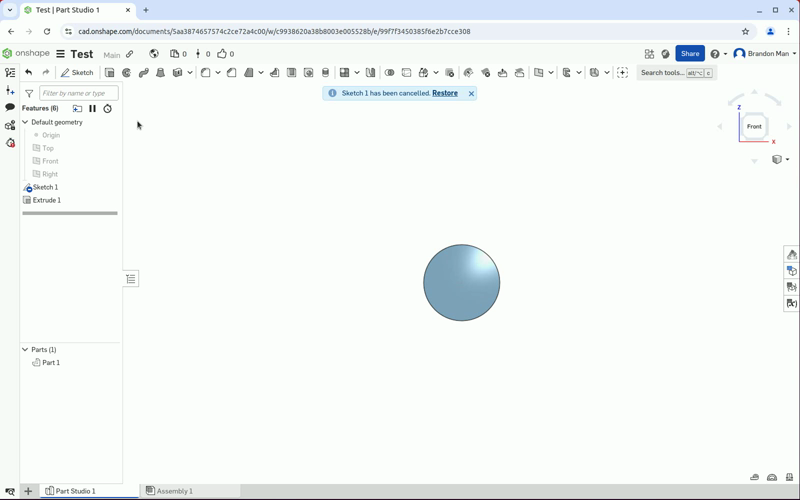
key(shift+h)
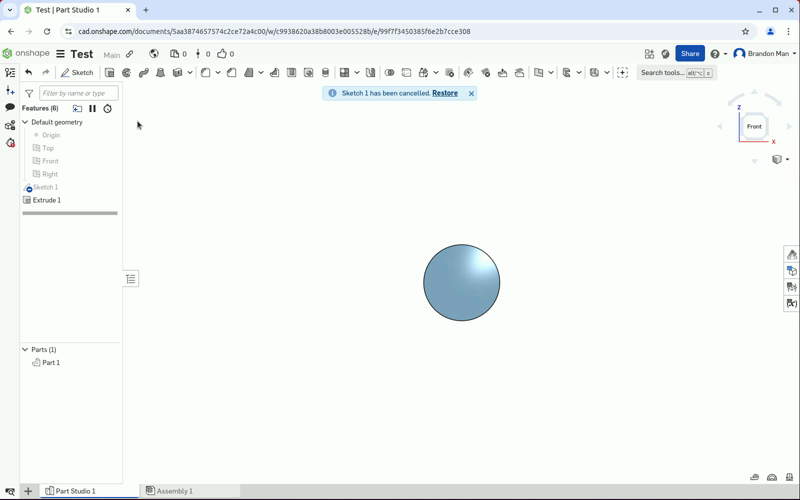
mouse_move(73, 189)
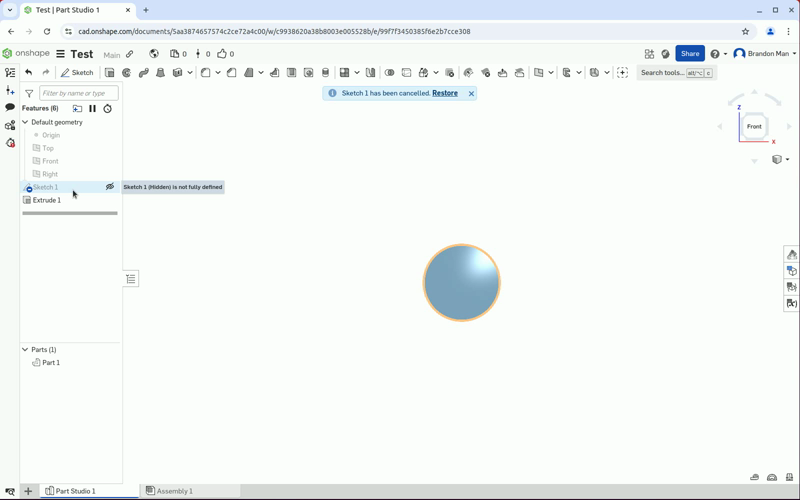
click(73, 189)
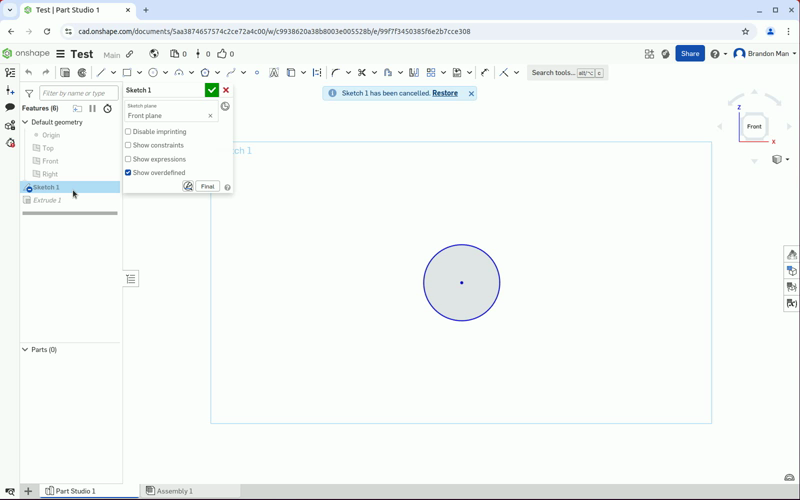
mouse_move(229, 92)
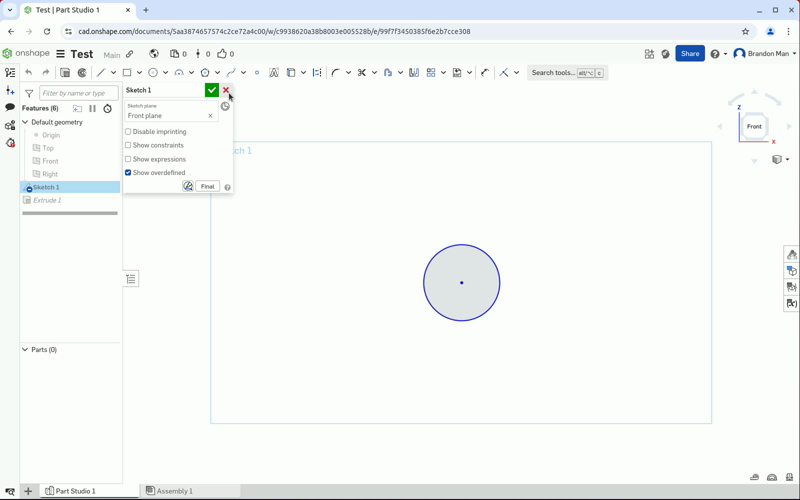
click(229, 92)
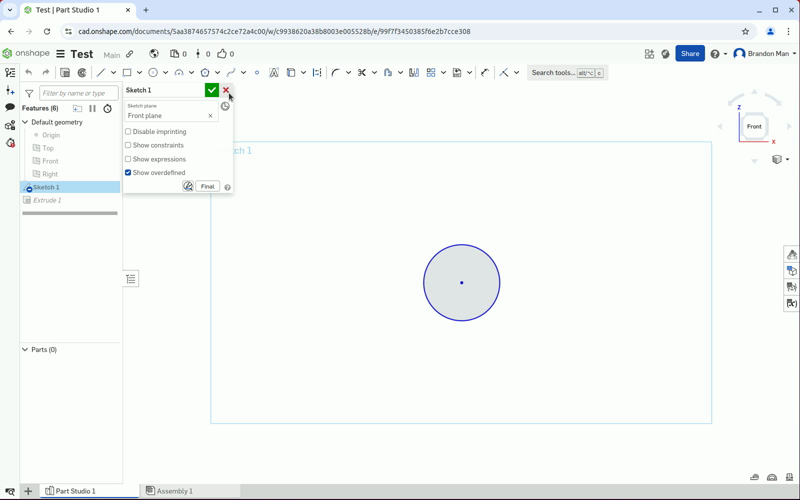
key(shift+s)
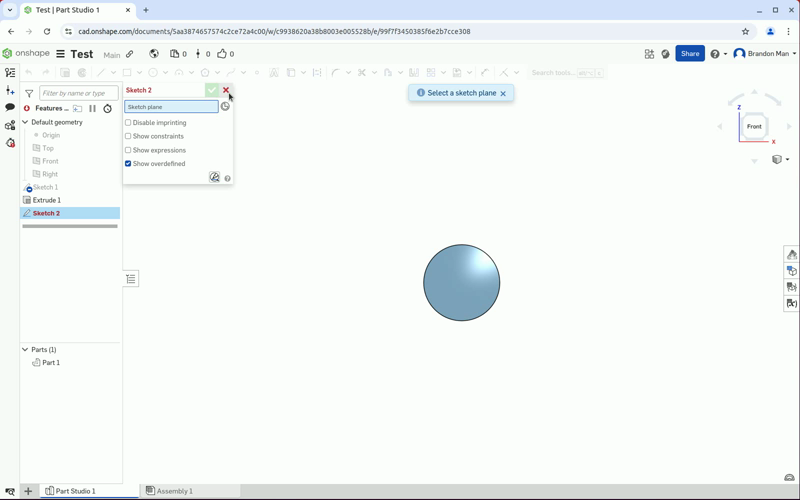
mouse_move(73, 163)
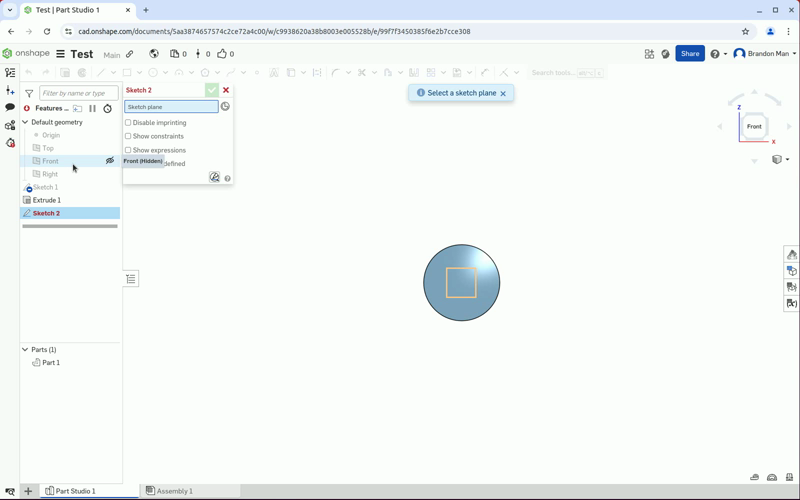
click(73, 163)
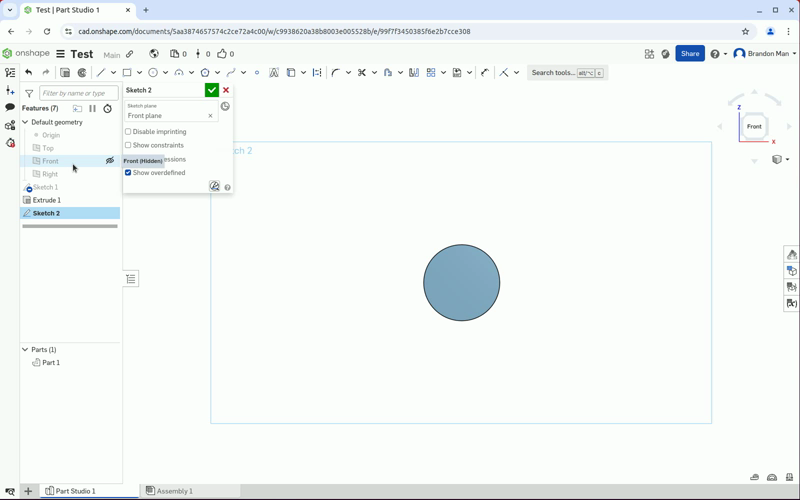
mouse_move(73, 352)
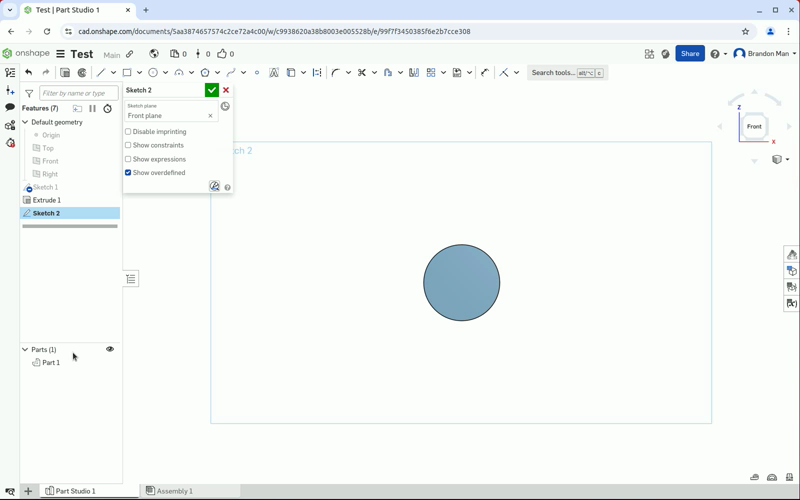
key(y)
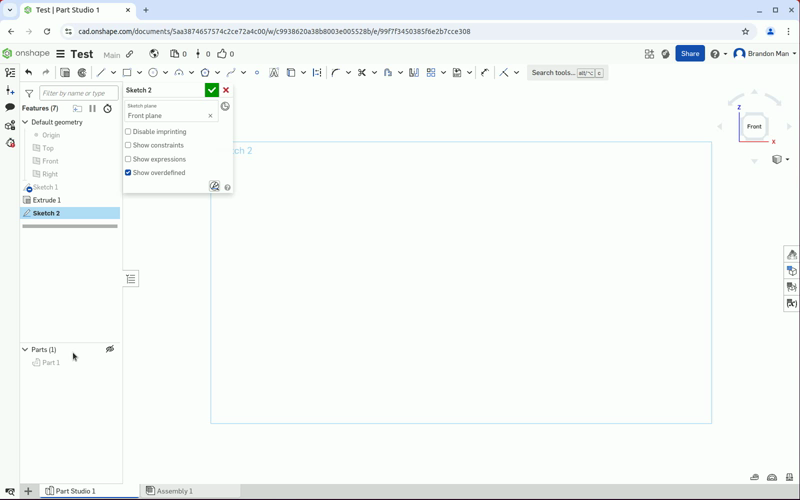
key(c)
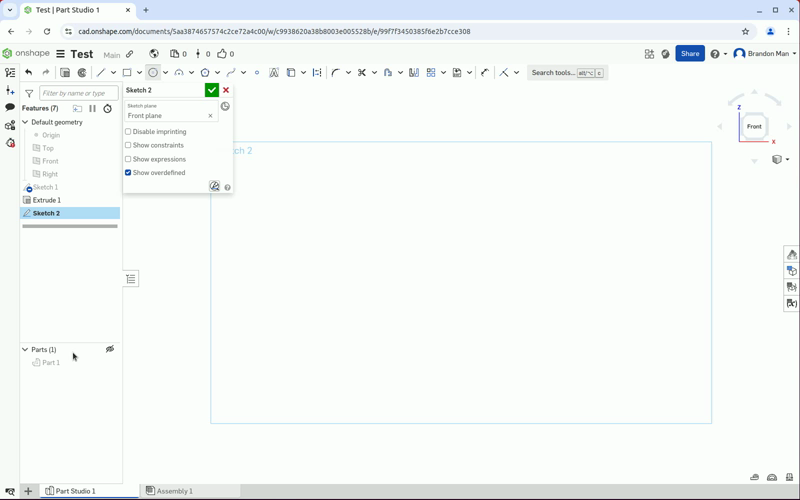
key_down(shift)
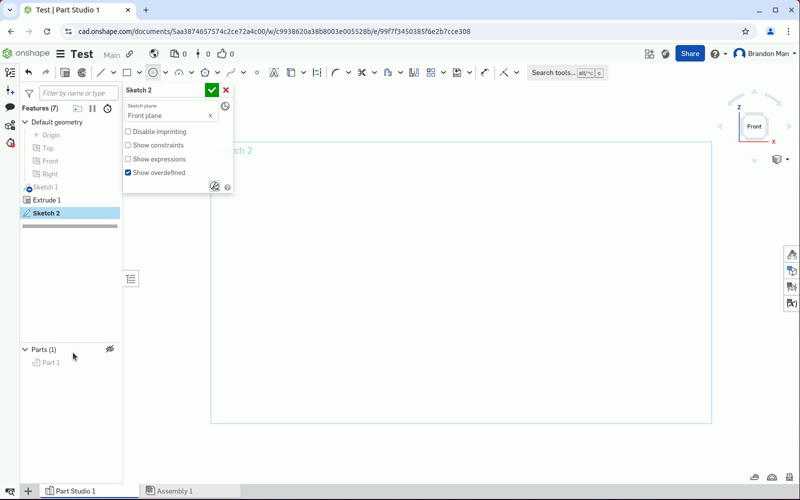
mouse_move(461, 282)
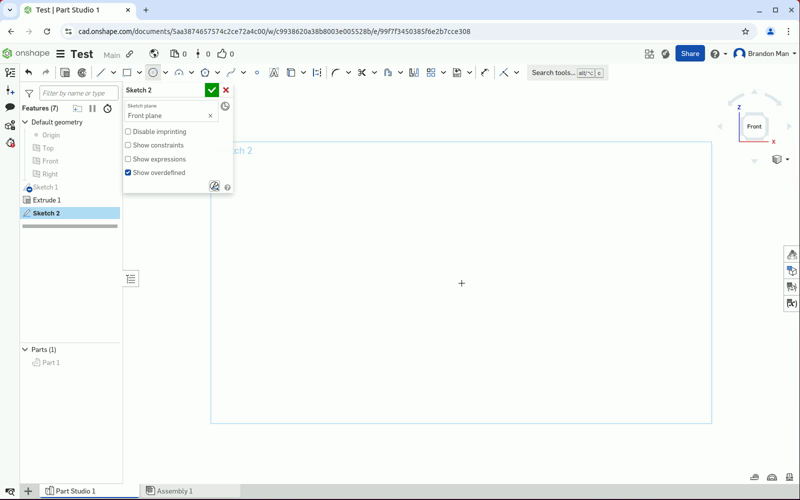
click(461, 282)
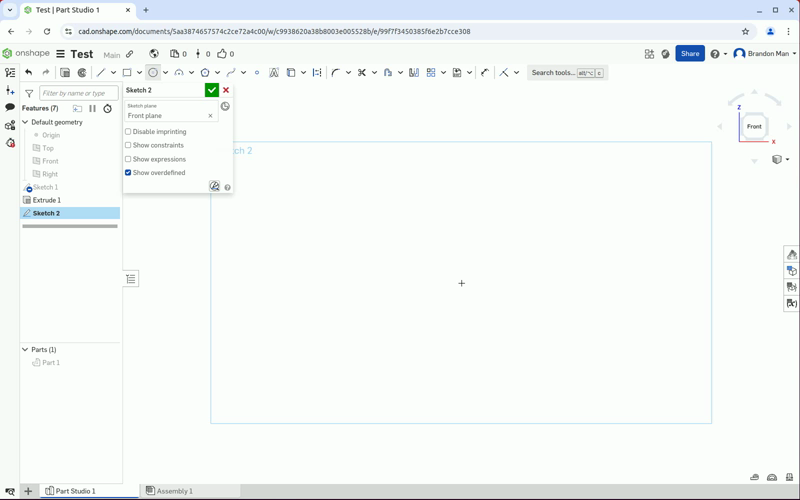
key_up(shift)
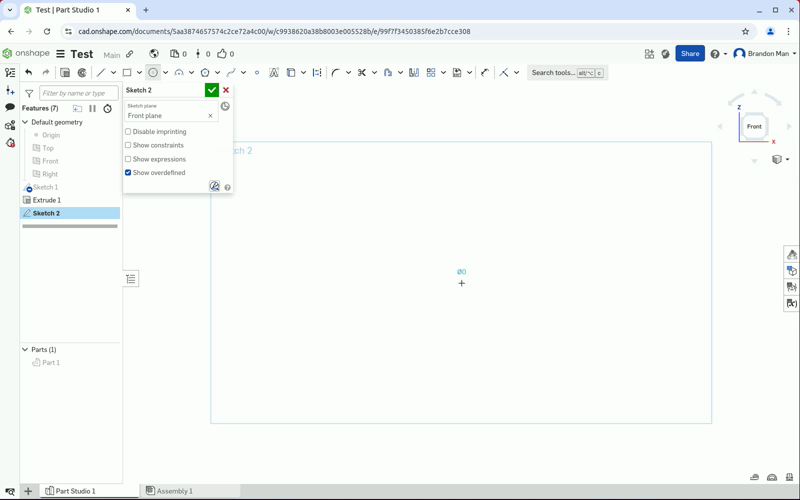
mouse_move(561, 282)
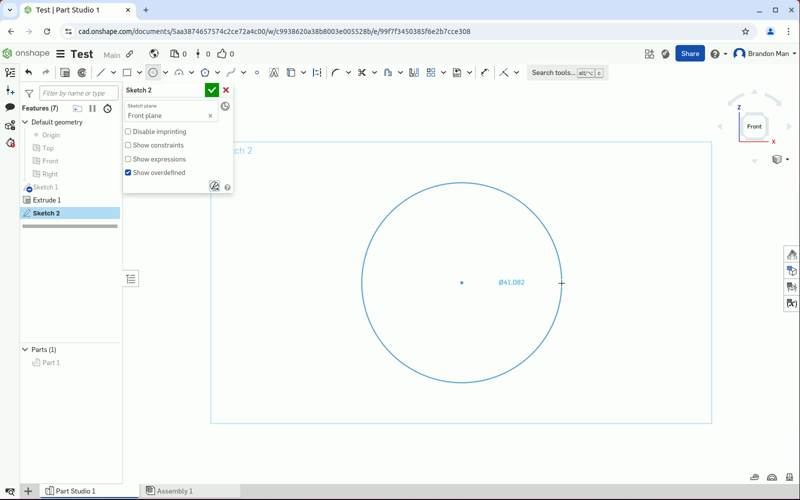
click(561, 282)
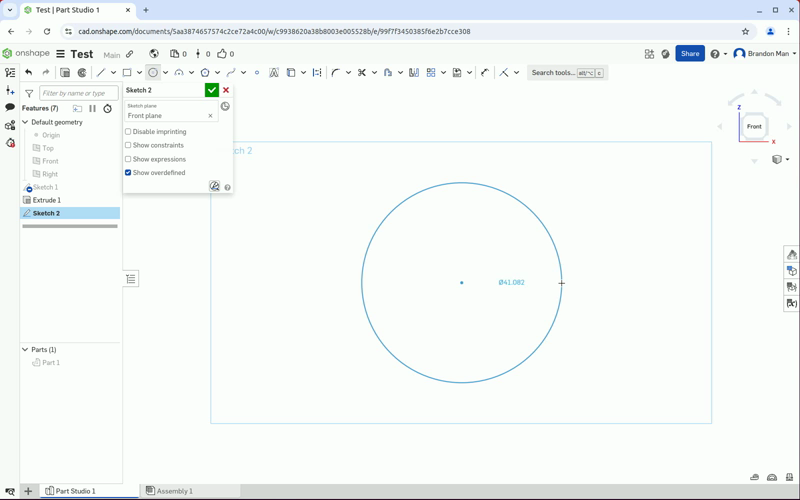
key(esc)
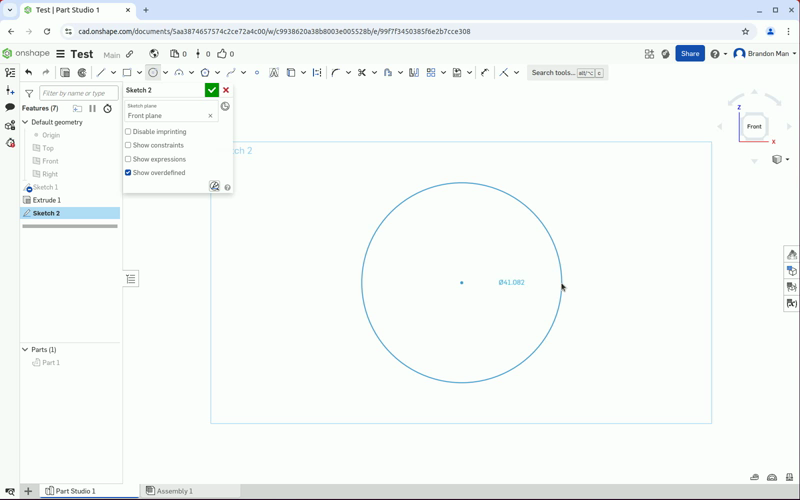
mouse_move(474, 338)
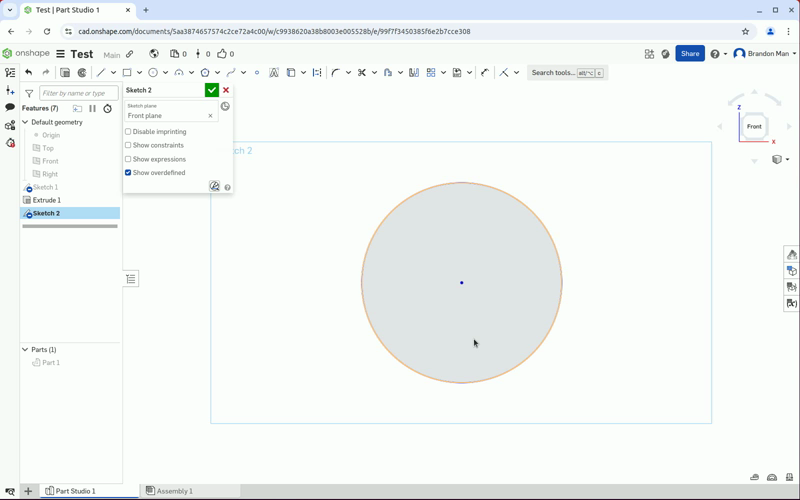
click(474, 338)
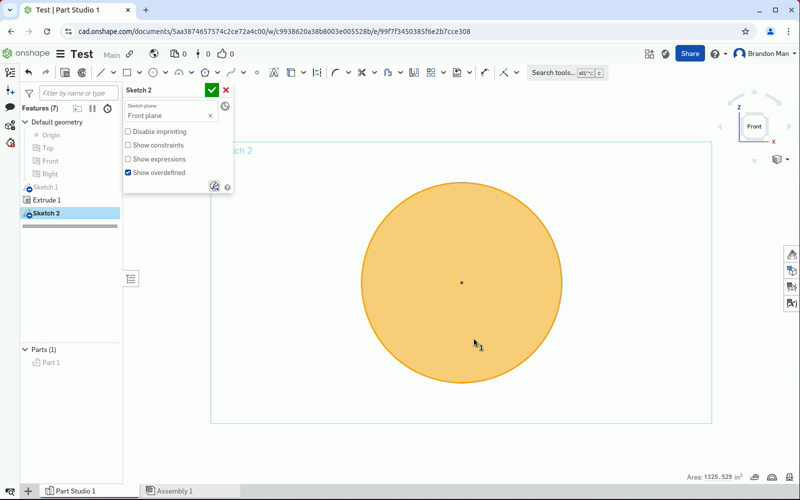
mouse_move(73, 352)
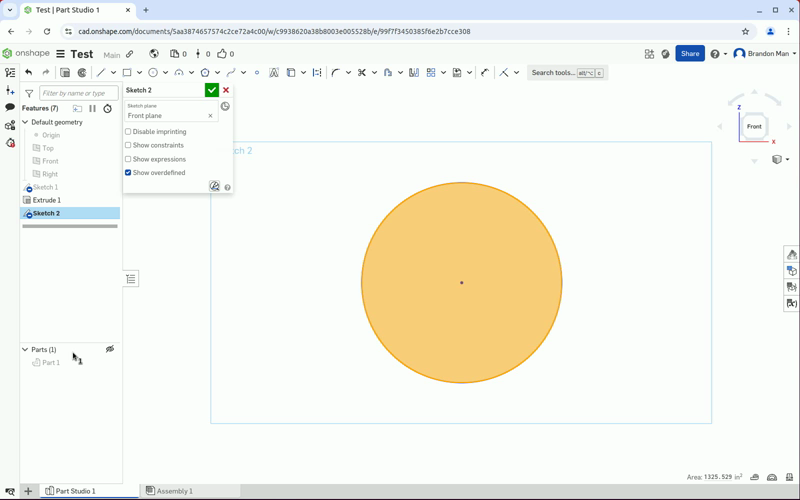
key(shift+y)
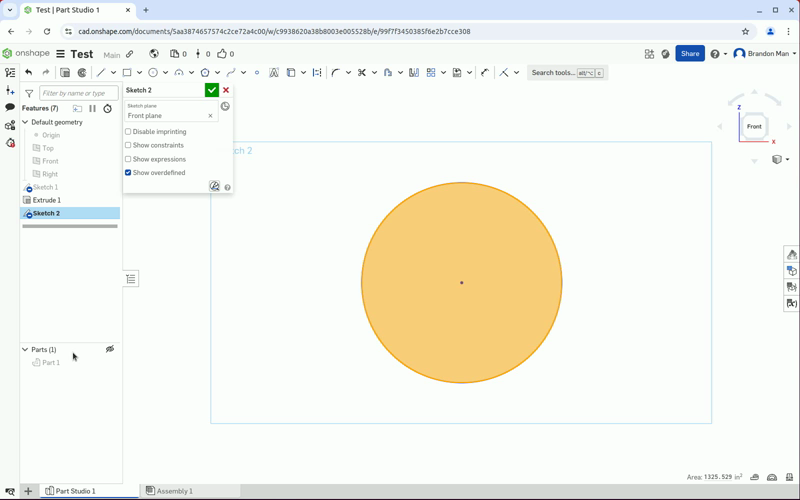
key(shift+e)
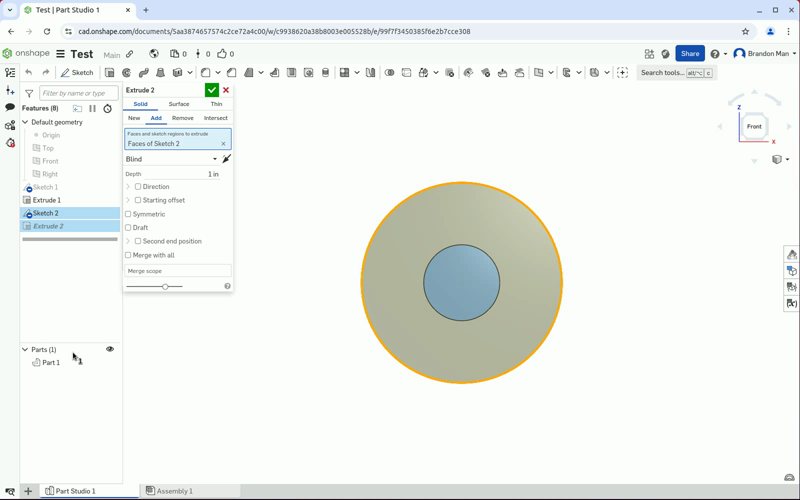
mouse_move(143, 106)
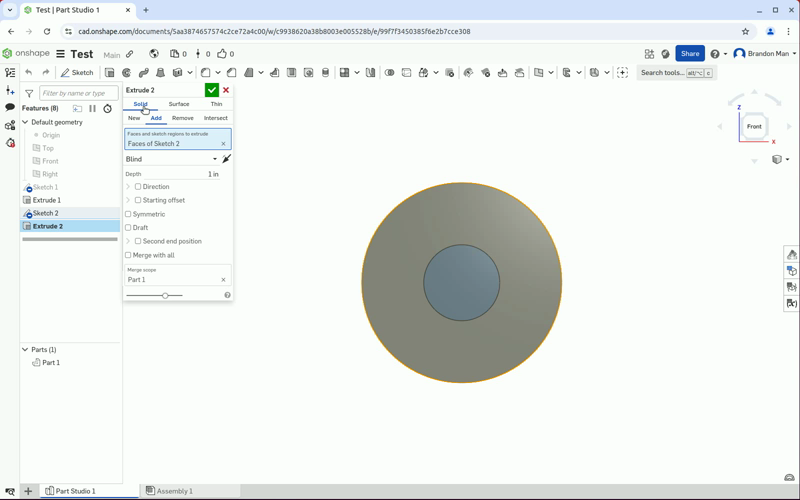
click(143, 106)
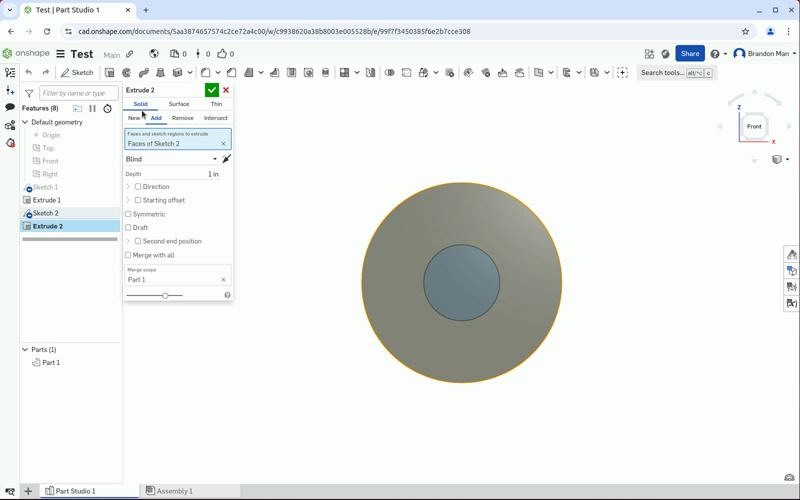
mouse_move(137, 120)
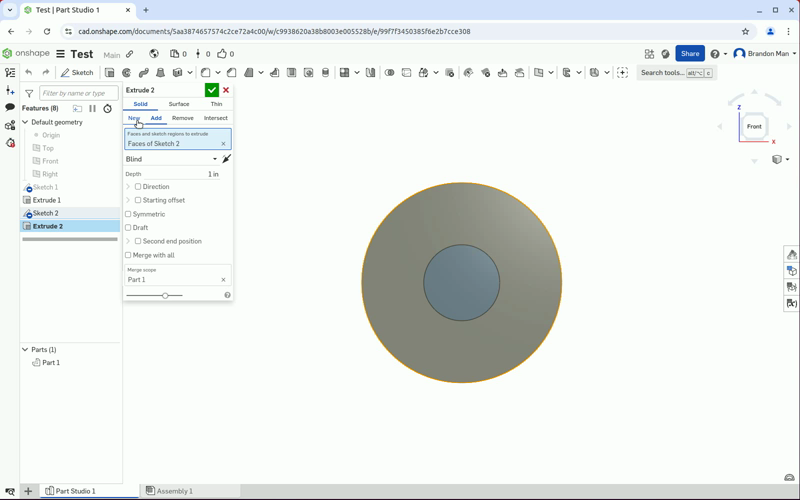
click(137, 120)
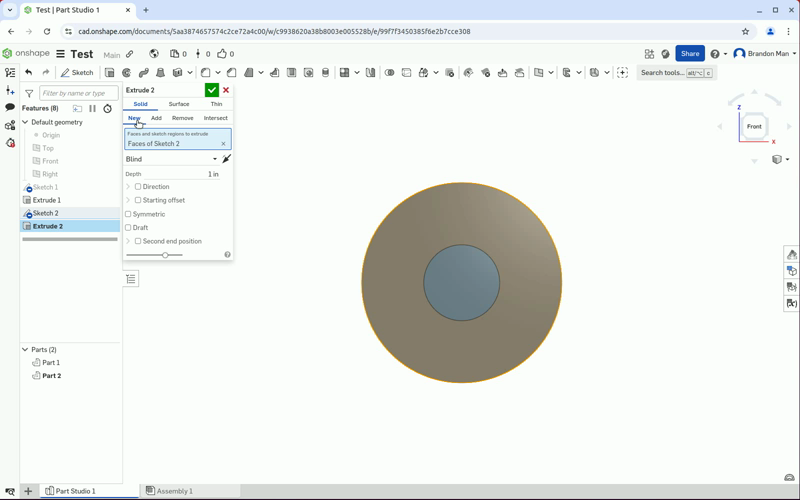
key(tab, 4)
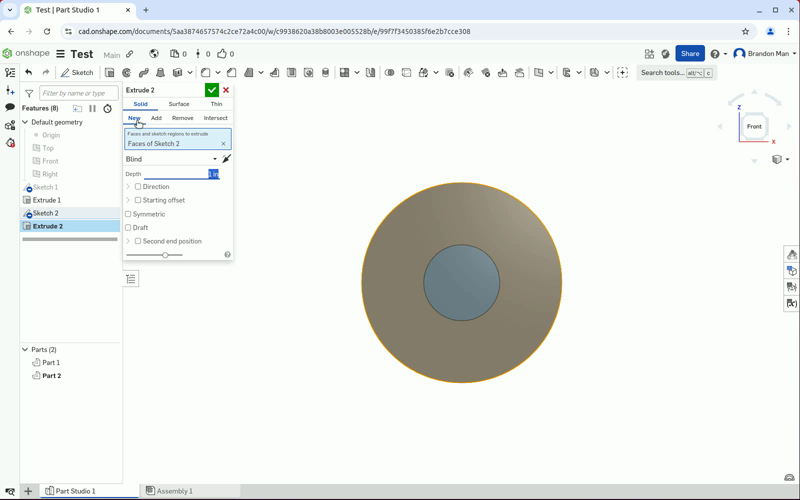
text(3.851)
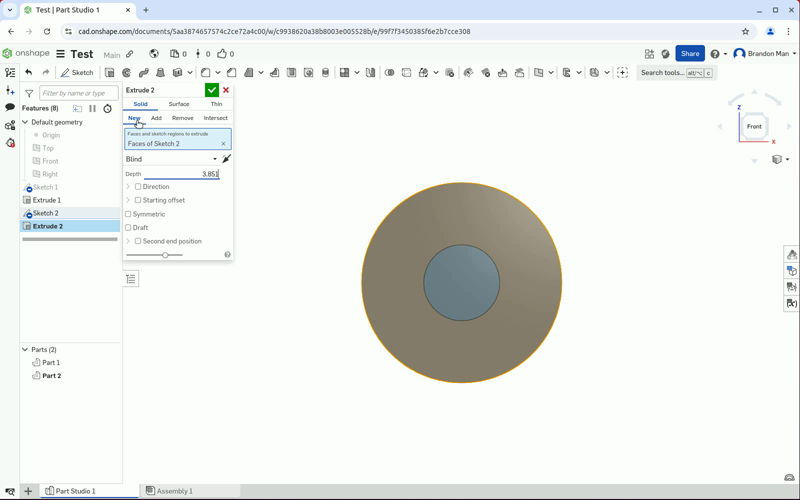
key(enter)
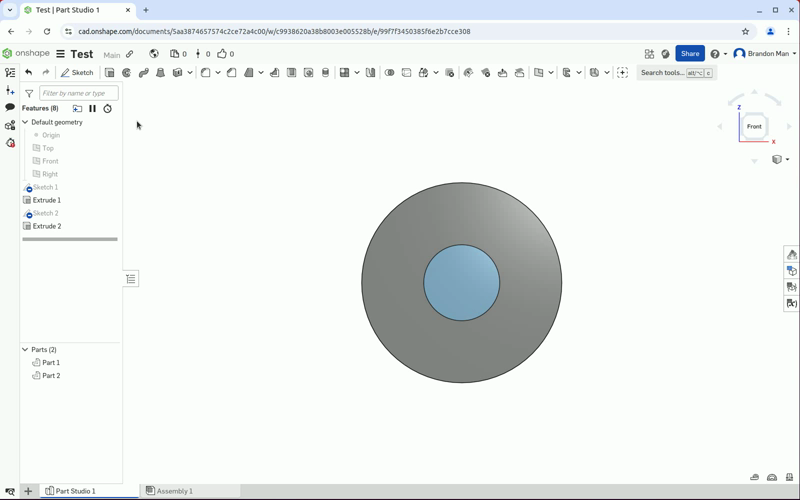
key(shift+h)
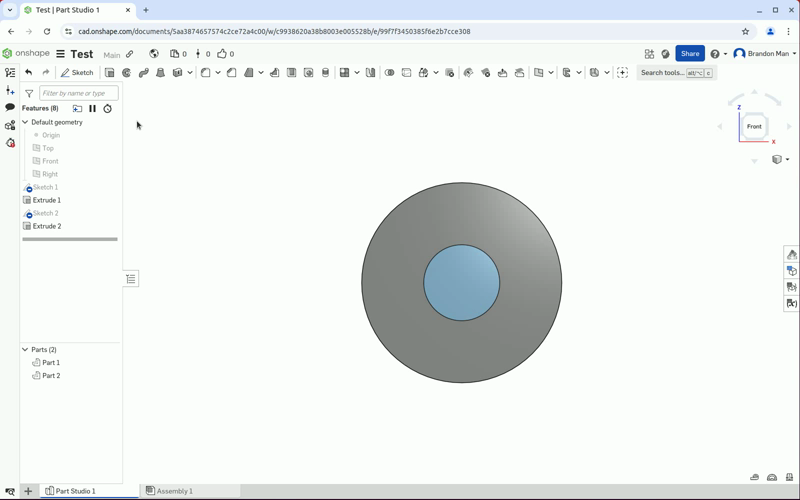
key(shift+h)
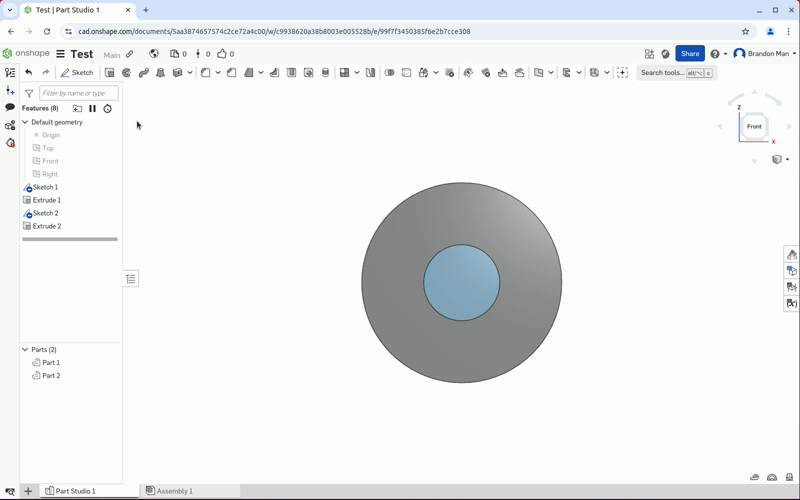
key(shift+7)
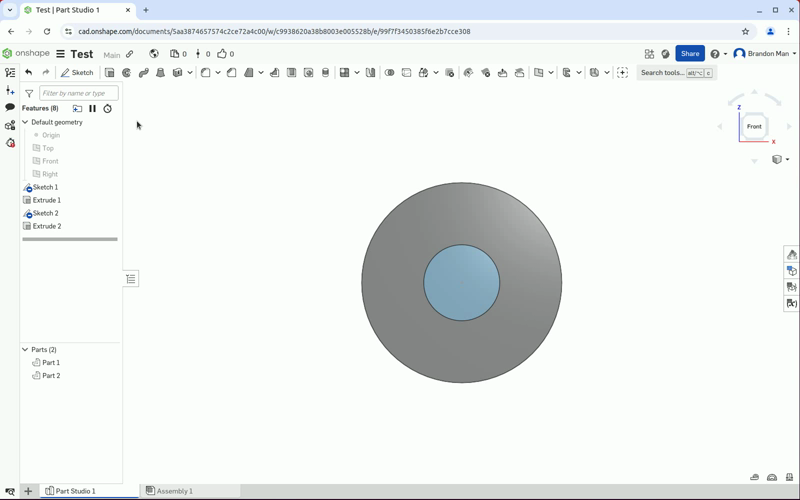
key(left, 2)
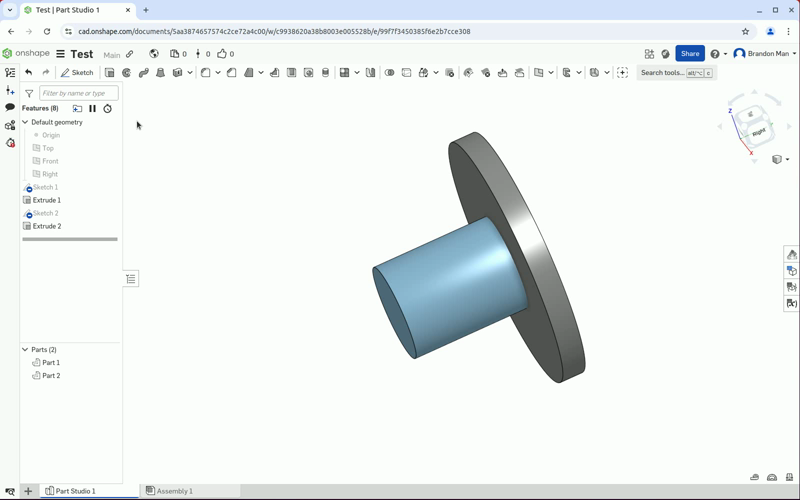
key(down, 2)
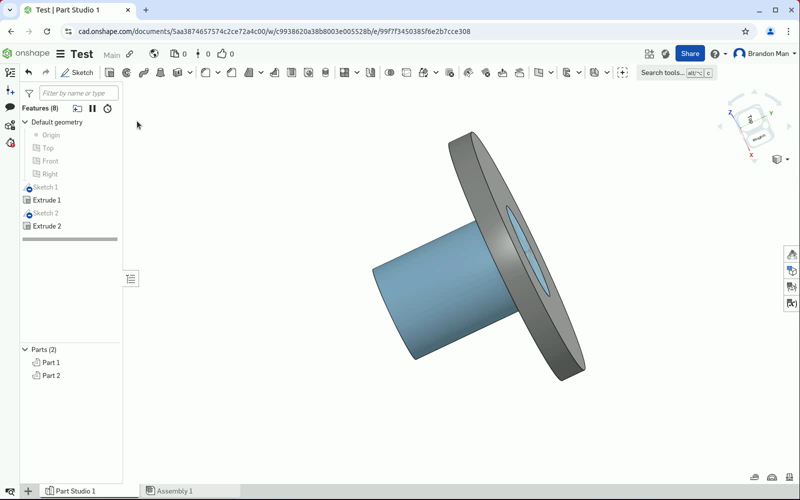
key(up, 2)
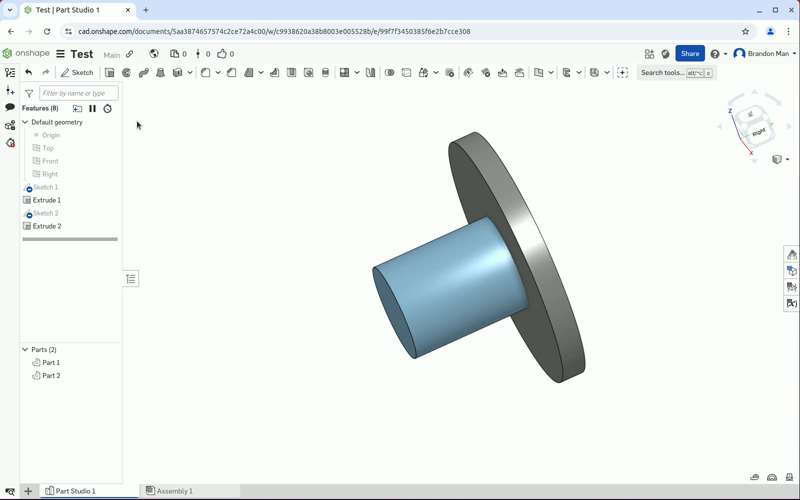
key(right, 2)
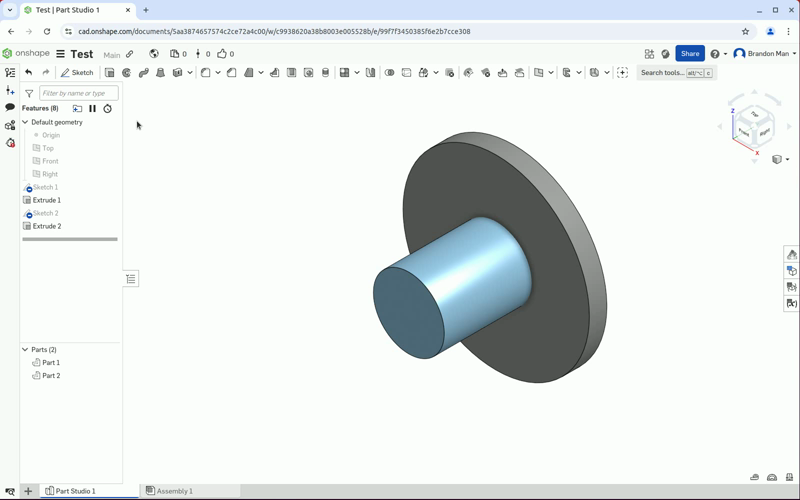
mouse_move(73, 189)
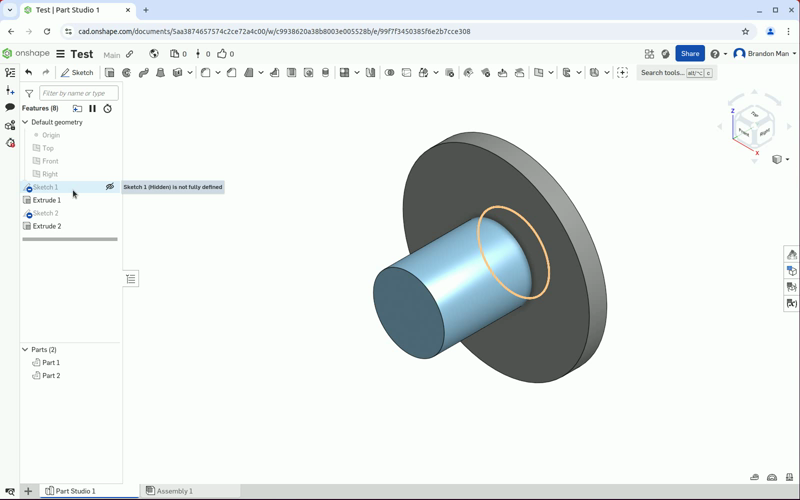
click(73, 189)